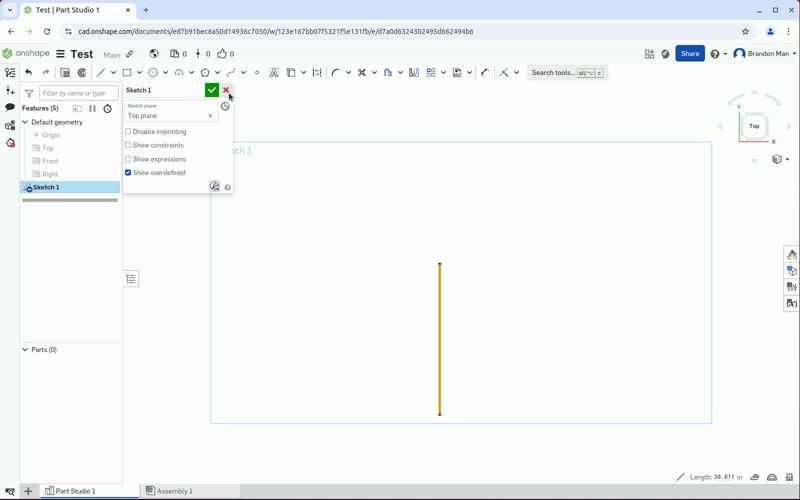
key(shift+h)
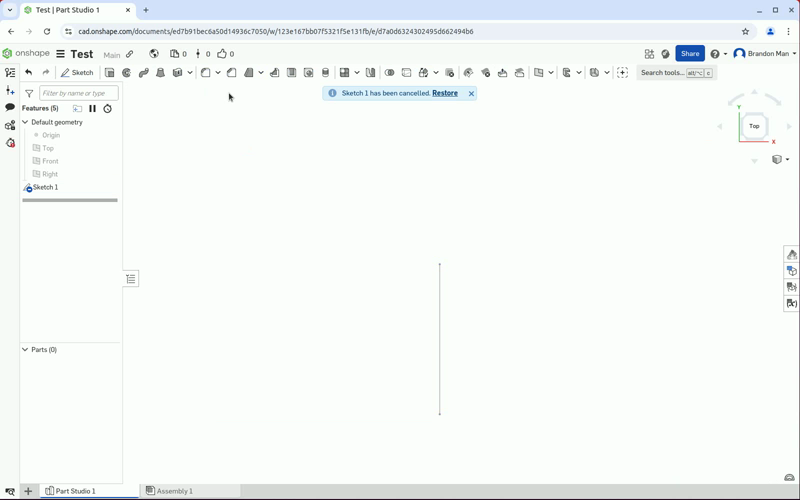
key(shift+s)
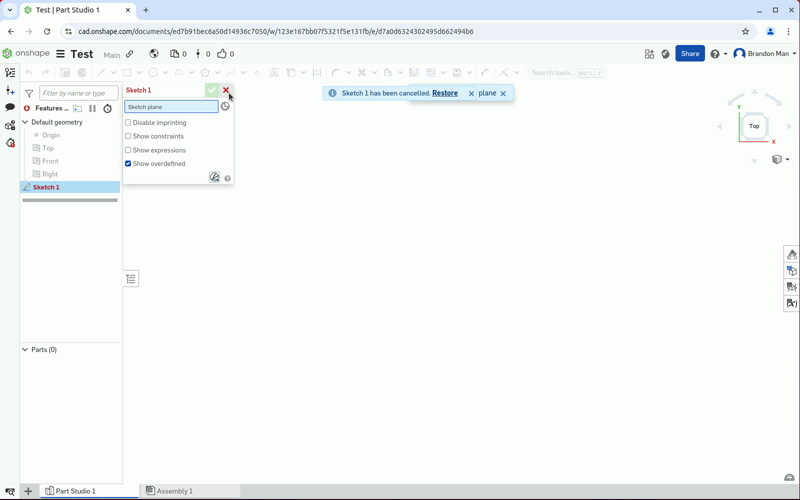
mouse_move(73, 150)
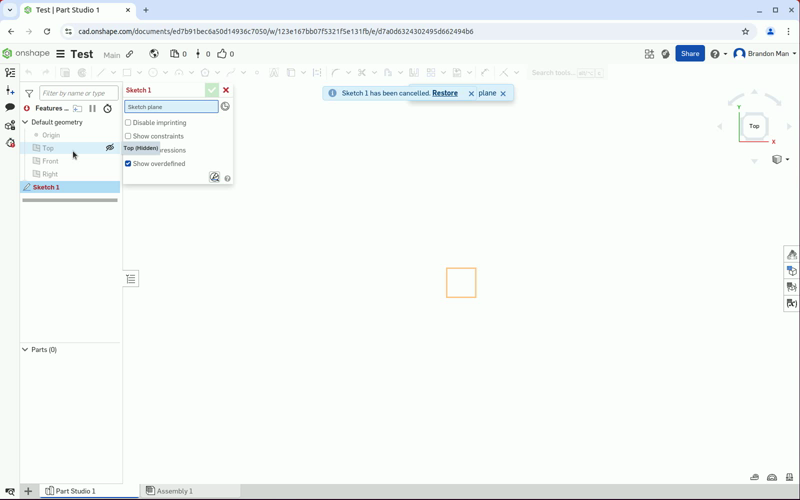
click(73, 150)
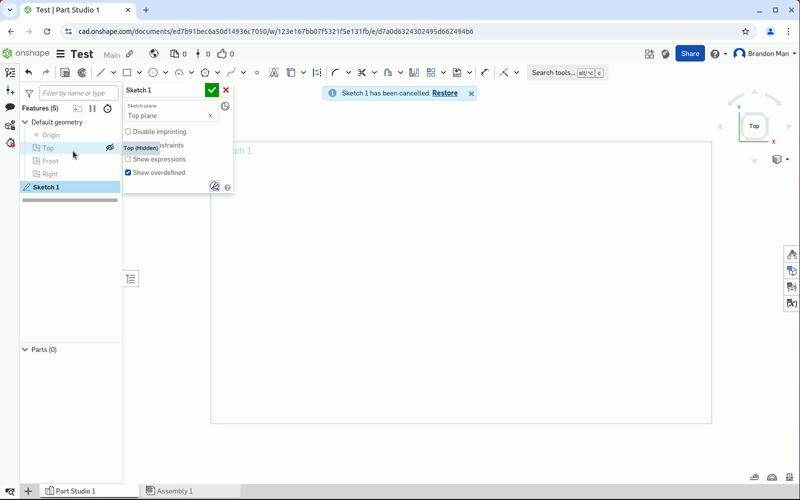
mouse_move(73, 352)
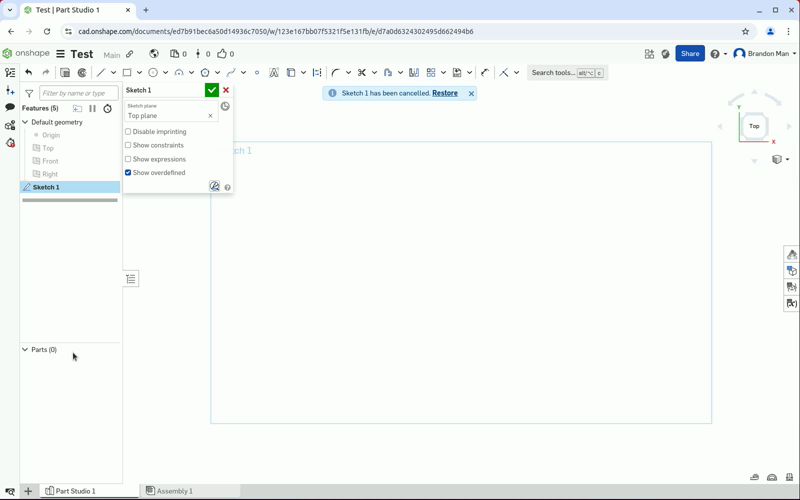
key(y)
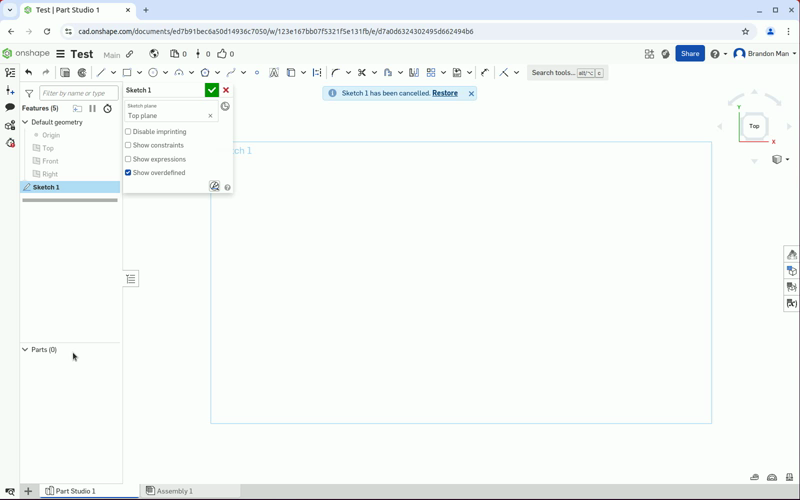
key(c)
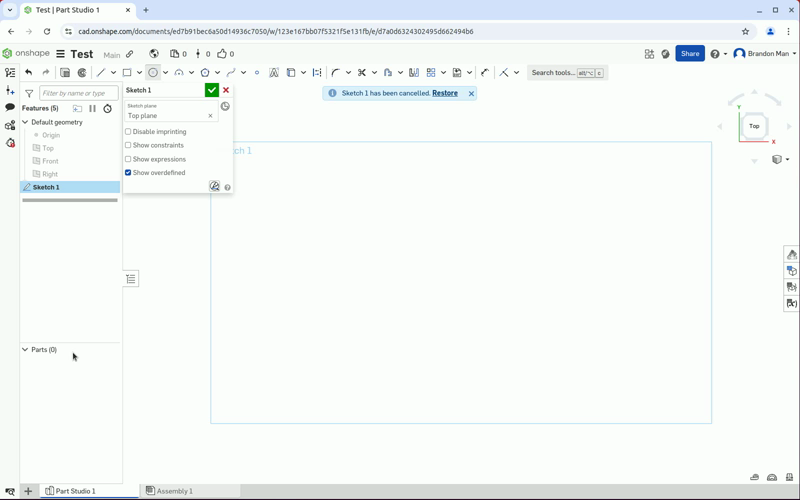
key_down(shift)
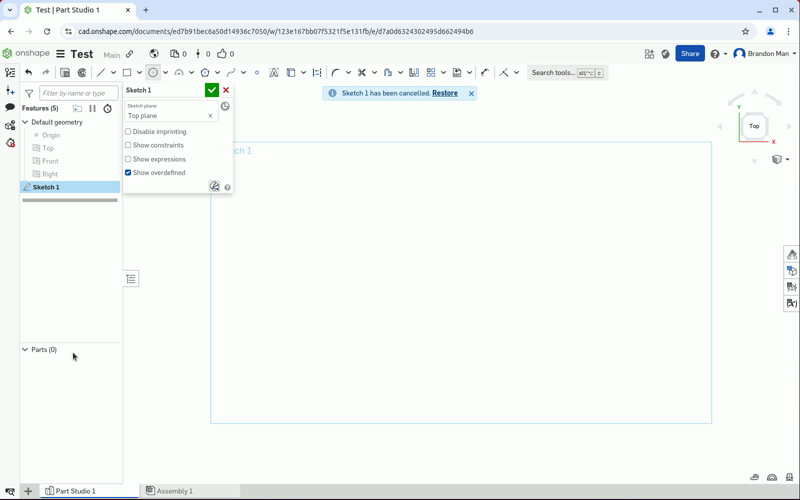
mouse_move(461, 282)
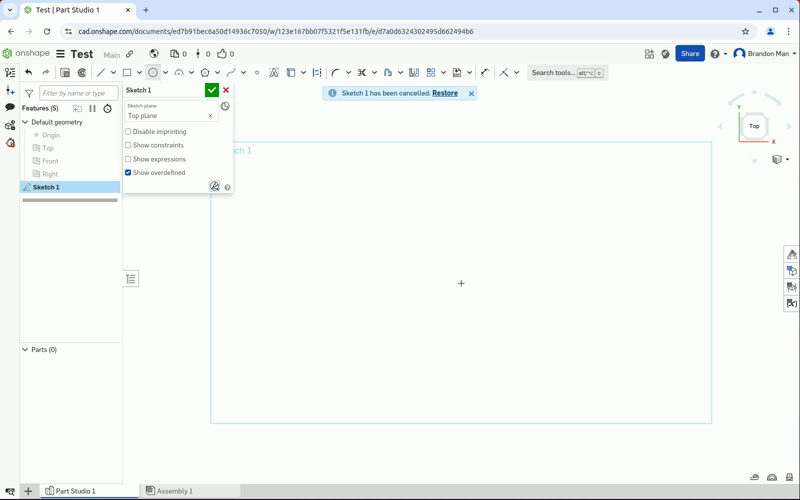
click(461, 282)
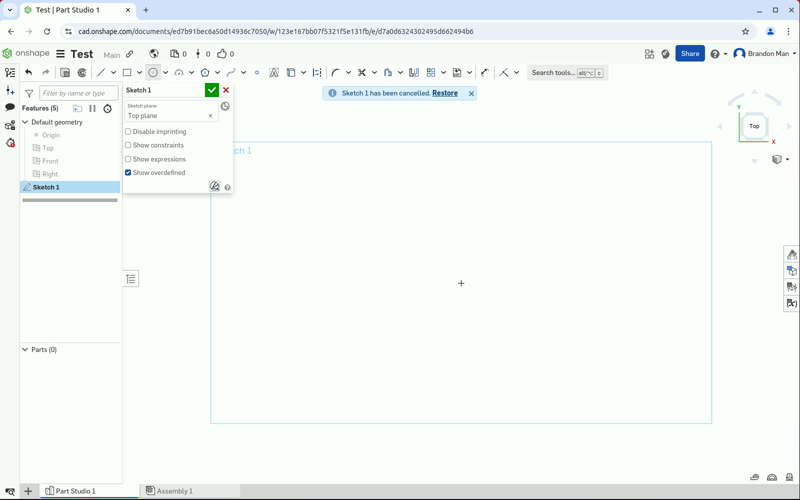
key_up(shift)
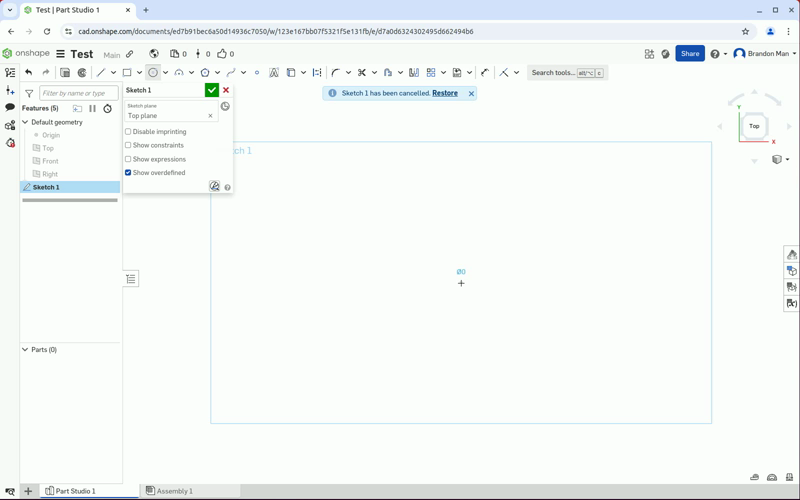
mouse_move(574, 282)
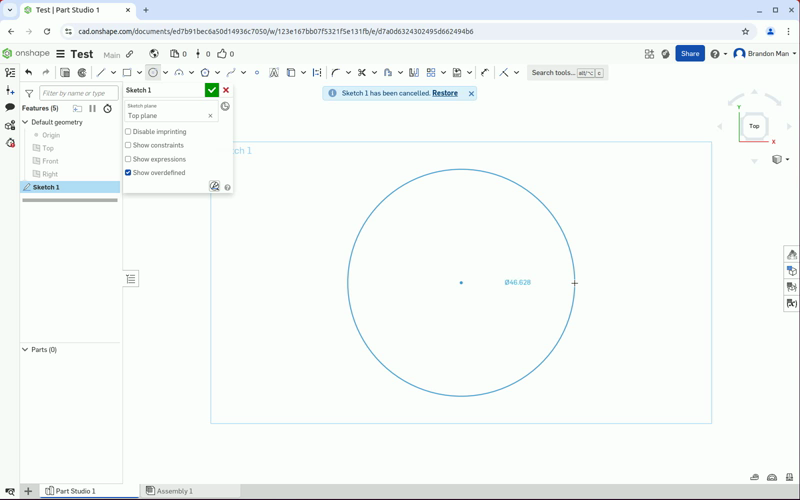
click(574, 282)
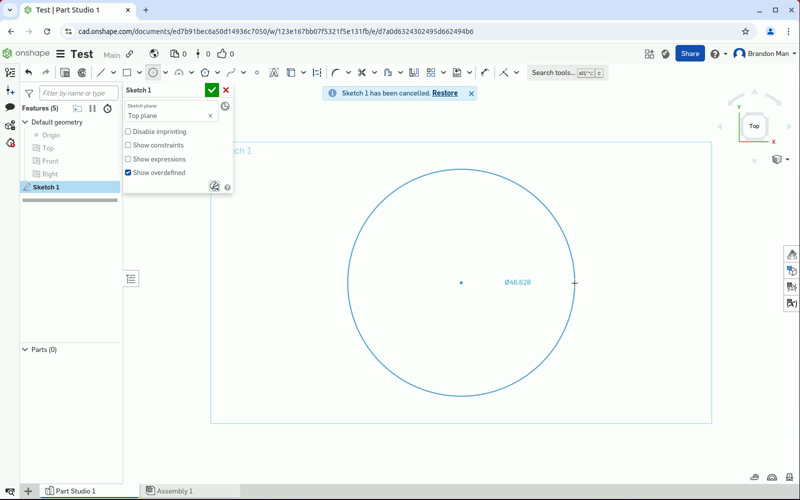
key(esc)
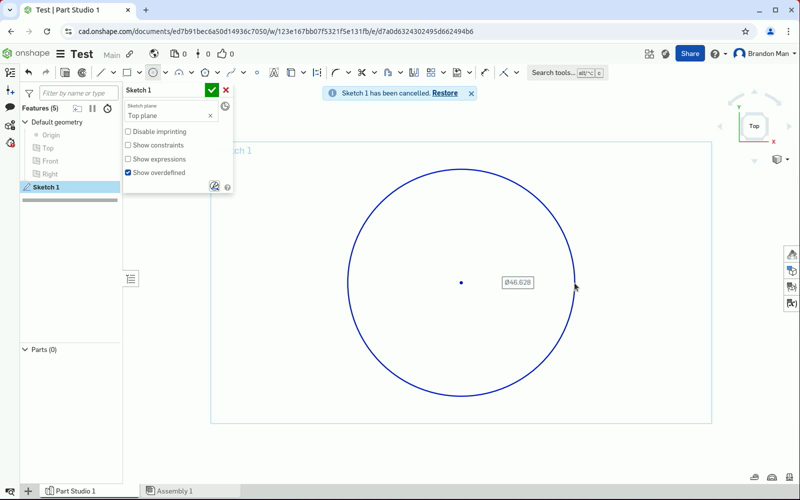
mouse_move(450, 291)
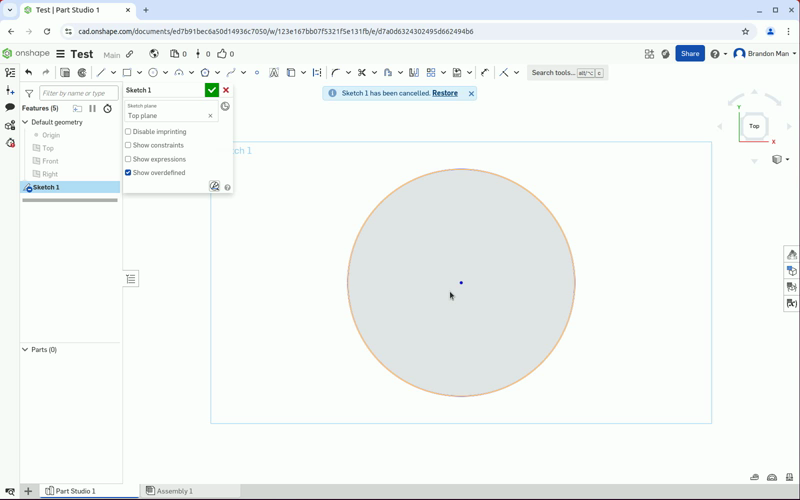
click(450, 291)
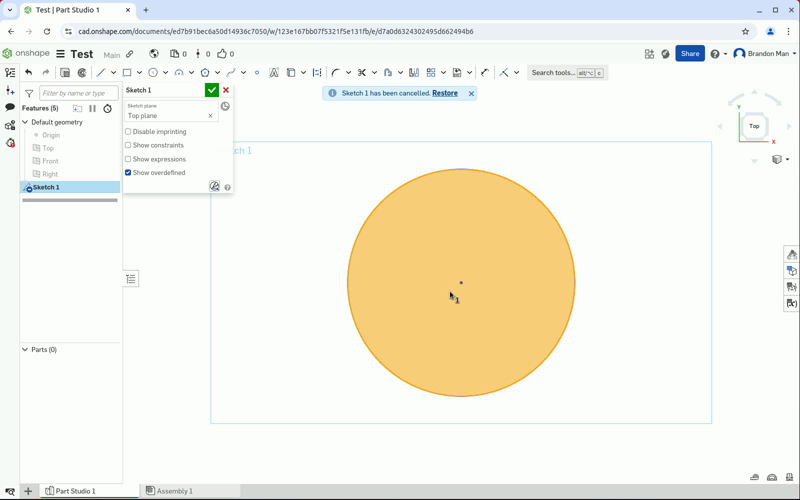
mouse_move(73, 352)
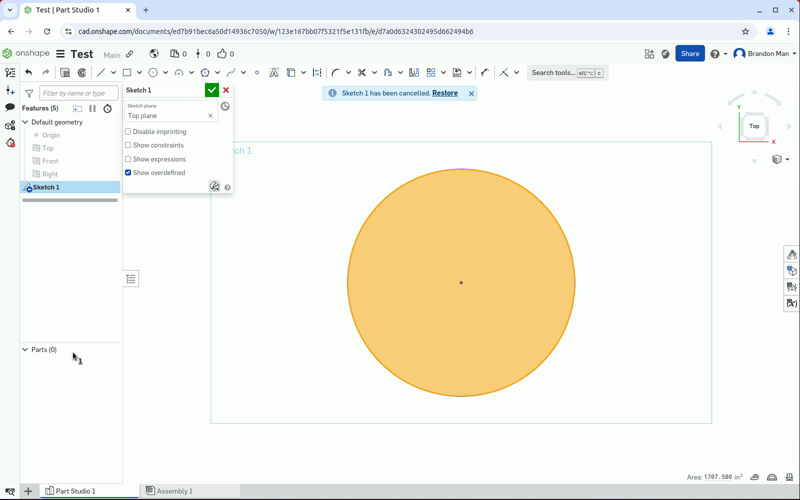
key(shift+y)
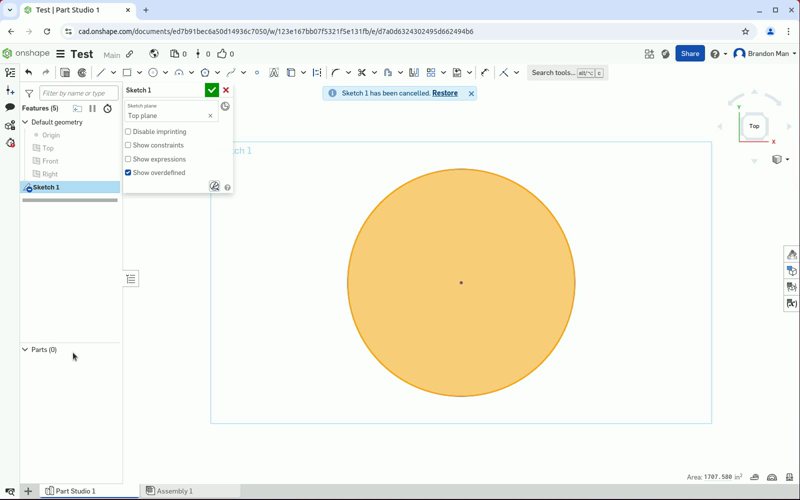
key(shift+e)
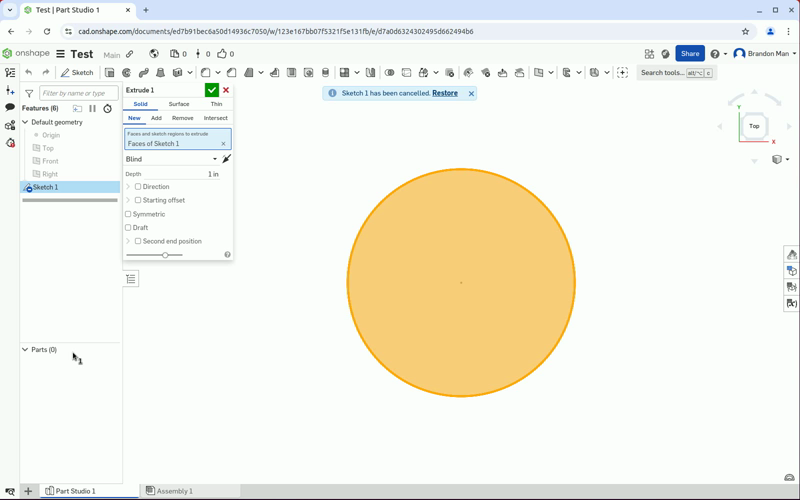
mouse_move(143, 106)
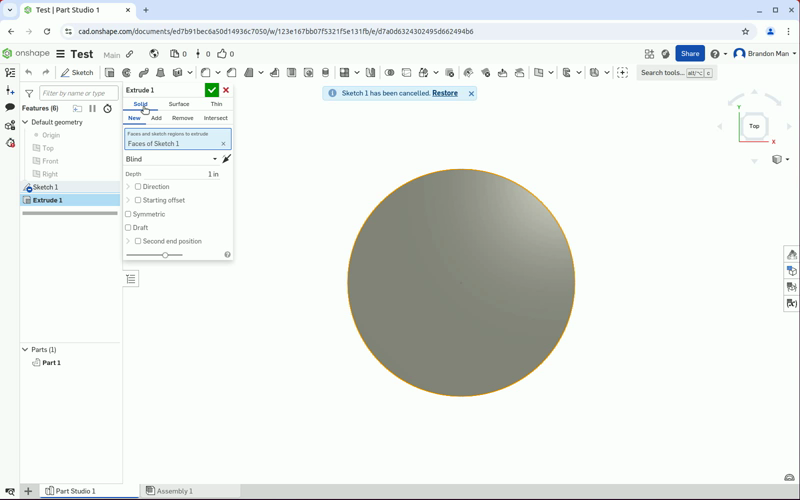
click(143, 106)
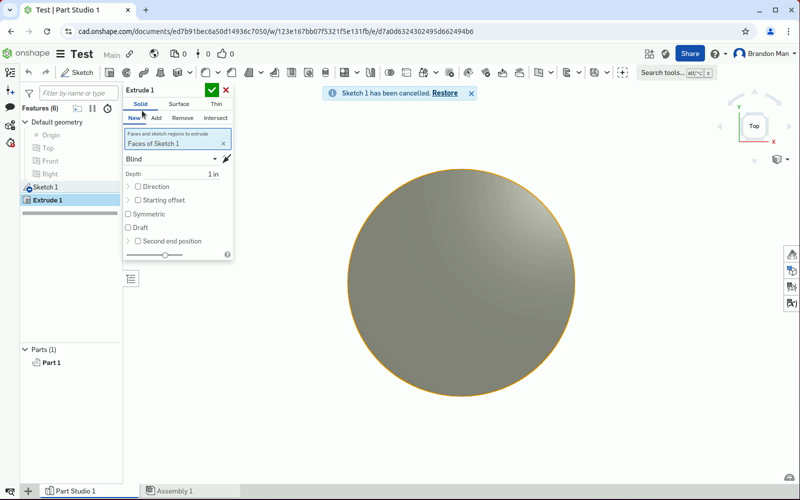
mouse_move(137, 120)
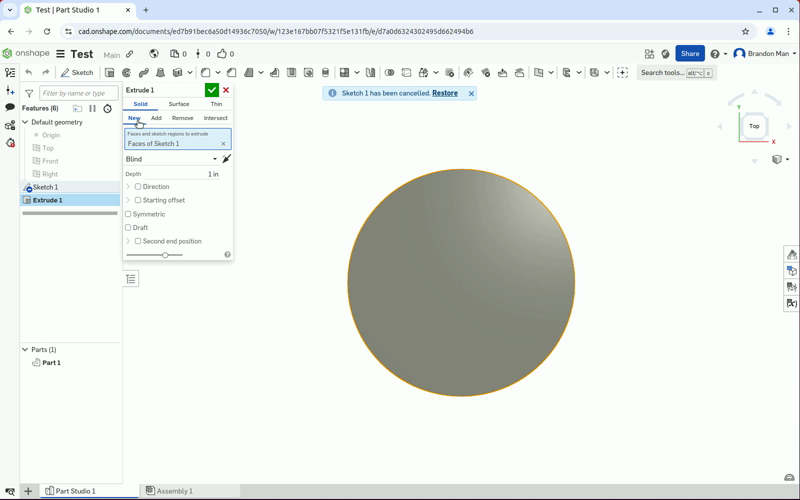
click(137, 120)
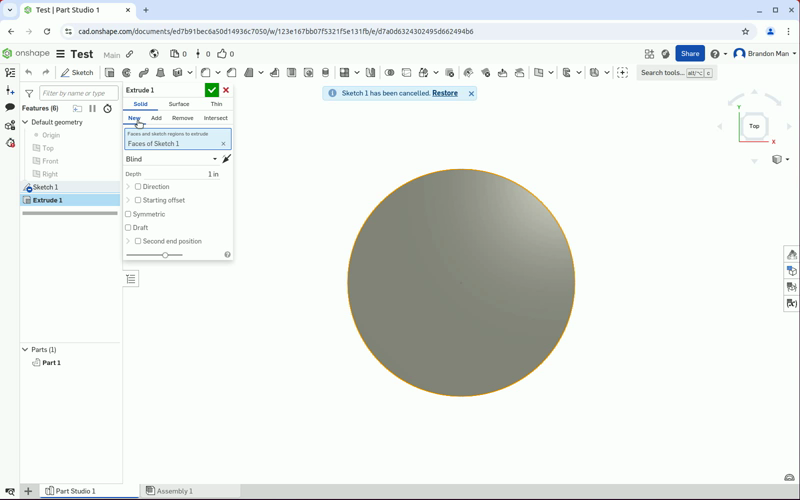
key(tab, 4)
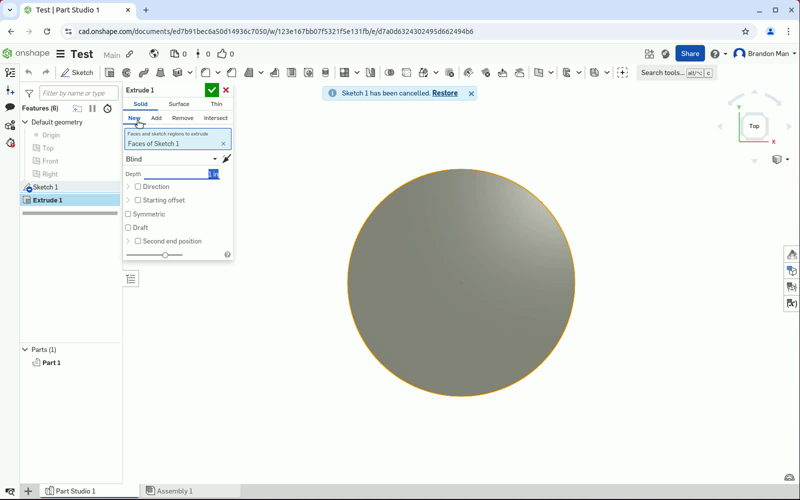
text(1.926)
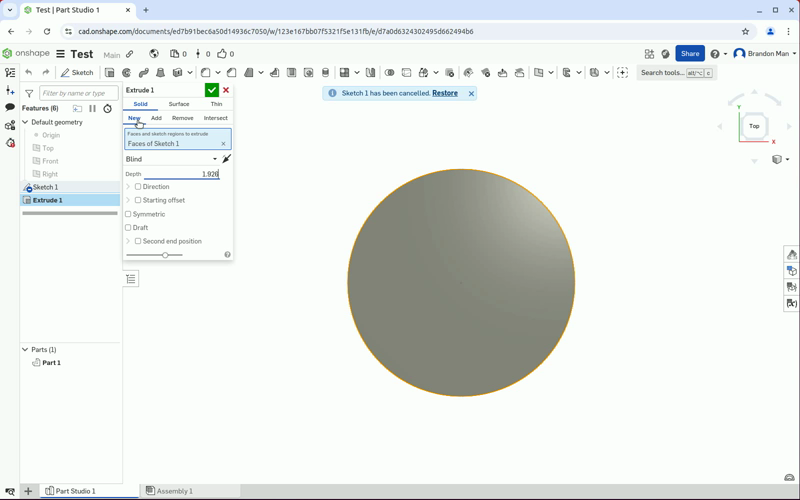
key(enter)
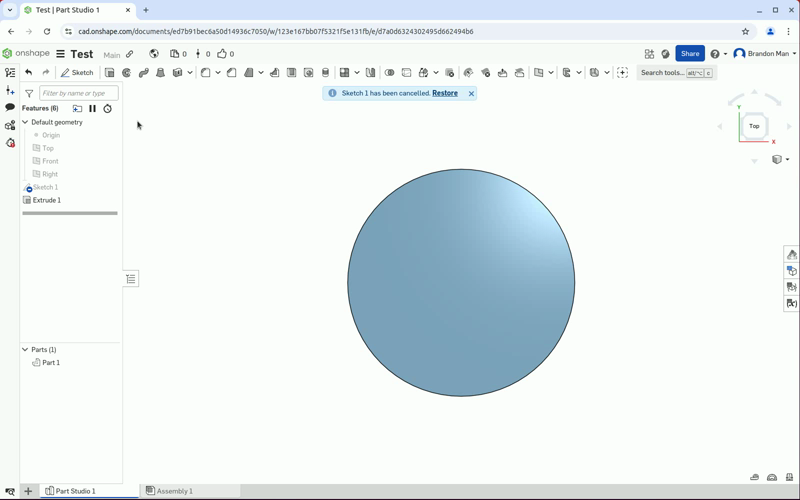
key(shift+h)
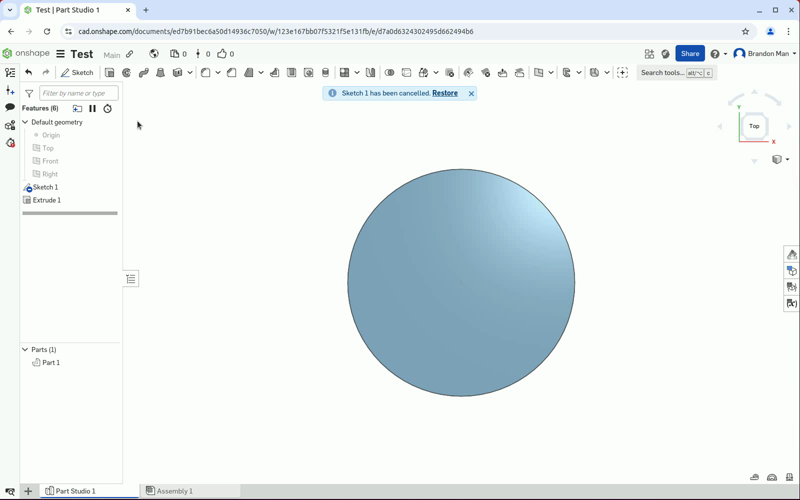
key(shift+h)
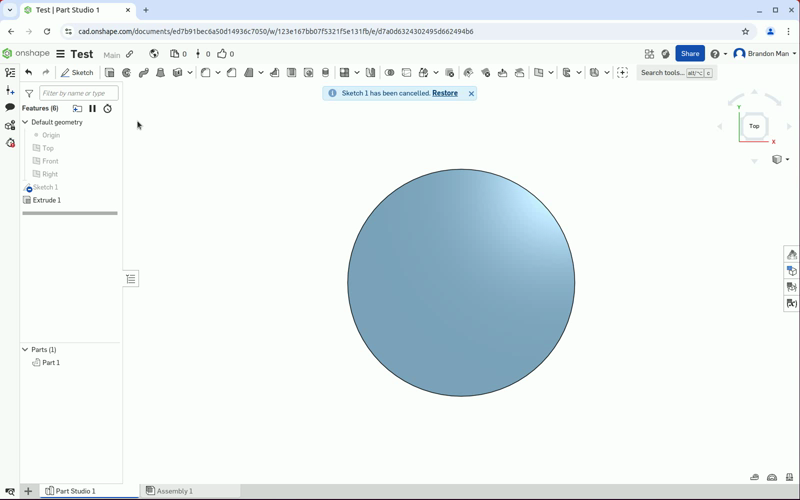
mouse_move(73, 189)
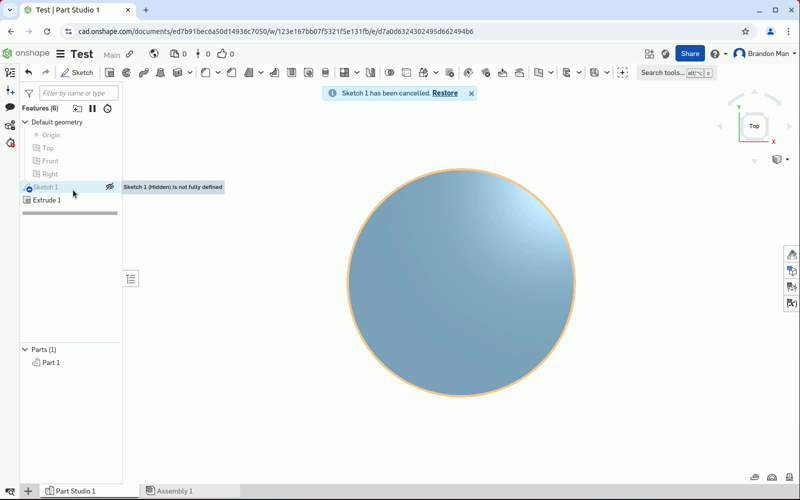
click(73, 189)
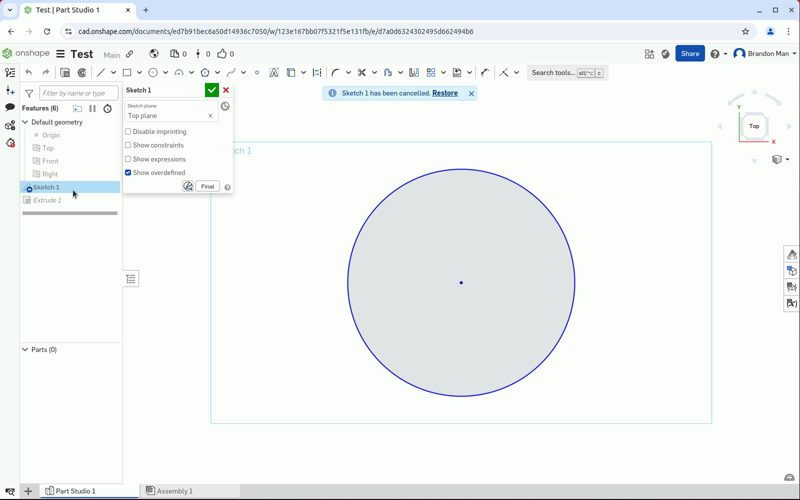
mouse_move(229, 92)
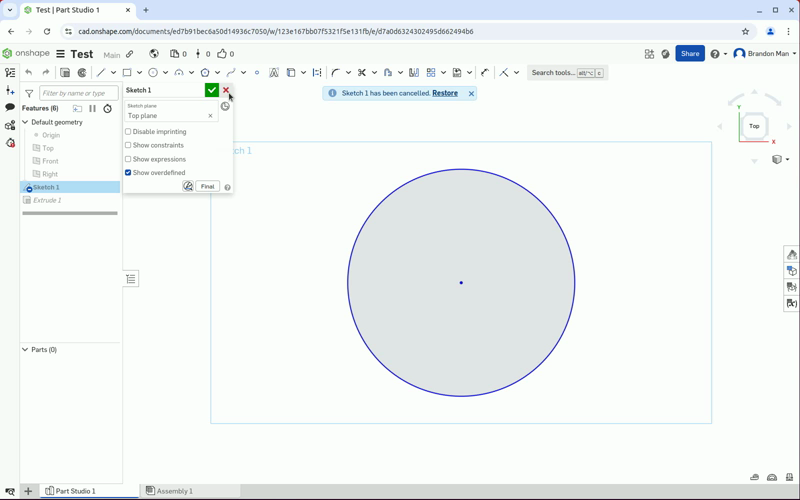
click(229, 92)
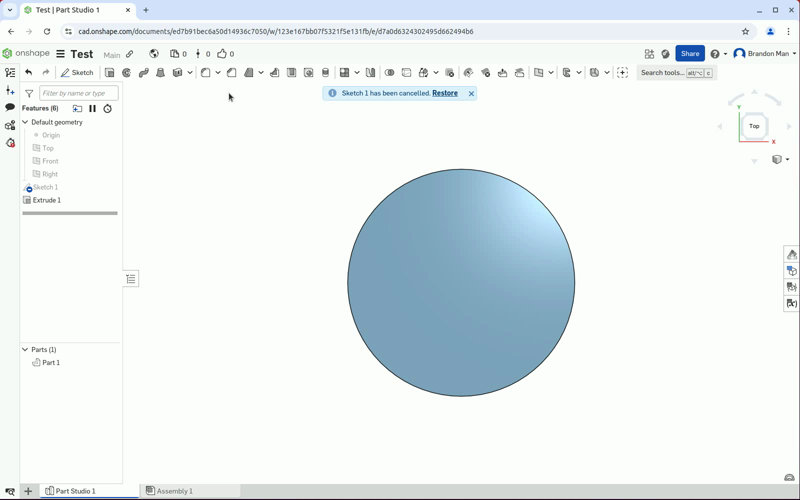
mouse_move(541, 75)
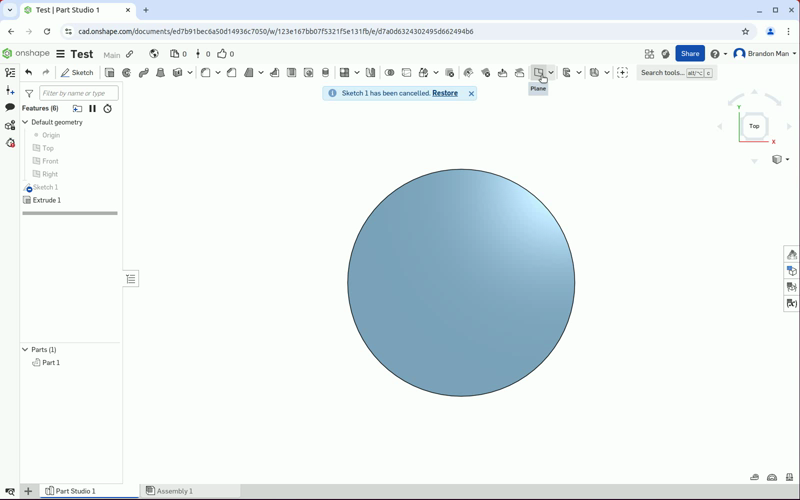
click(541, 75)
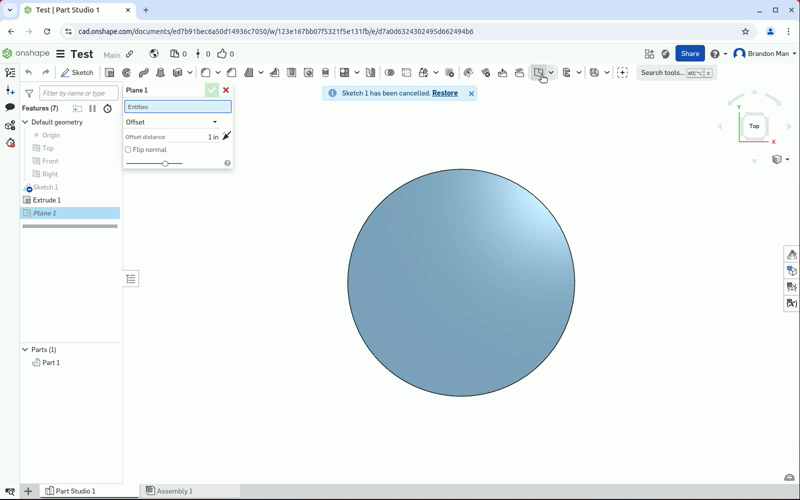
mouse_move(73, 150)
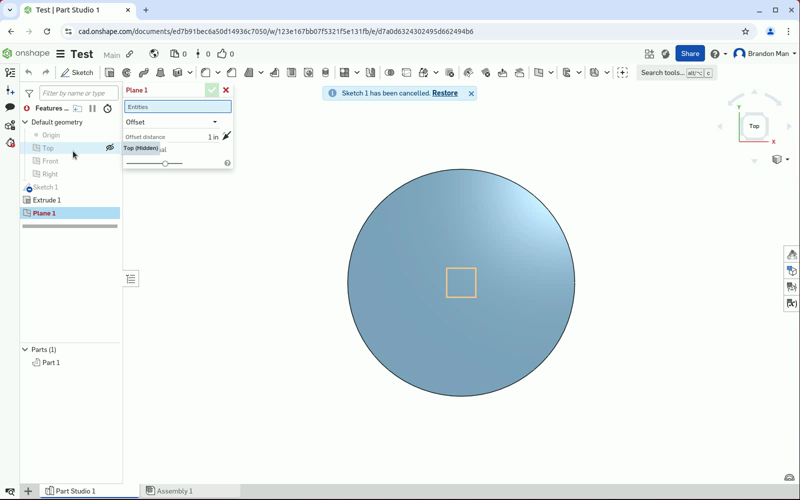
click(73, 150)
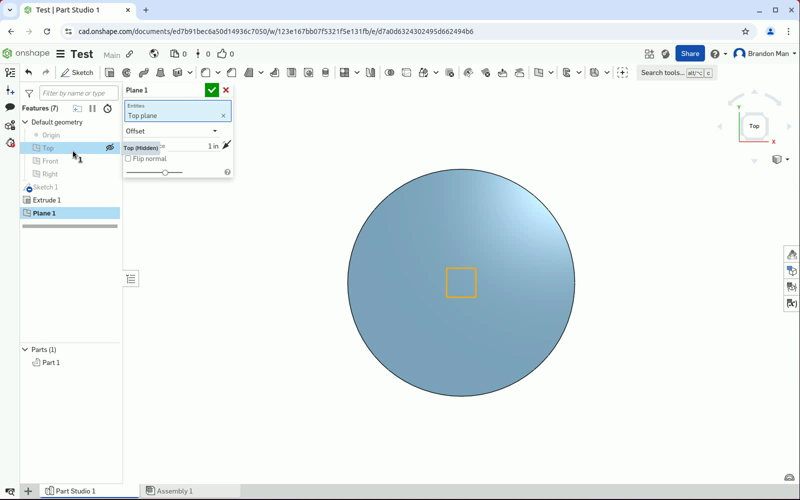
key(tab, 2)
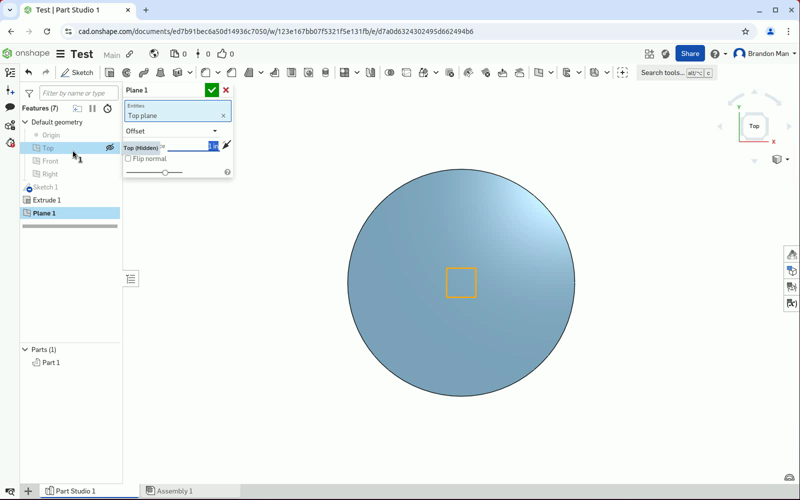
text(1.91)
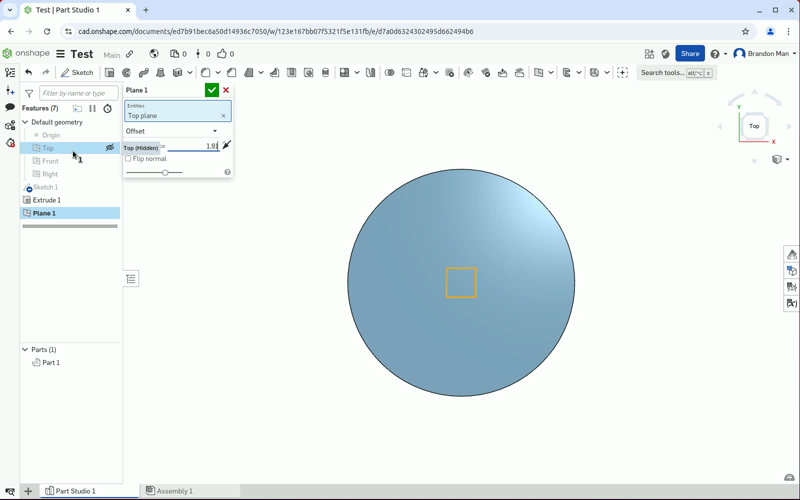
key(enter, 2)
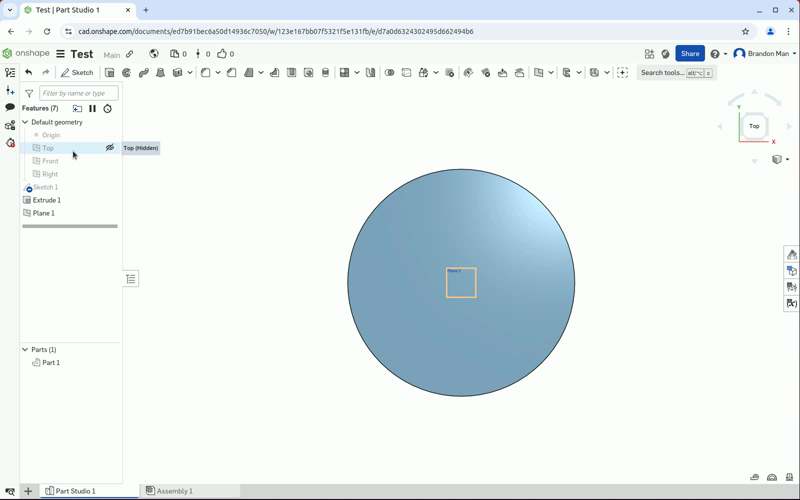
key(shift+s)
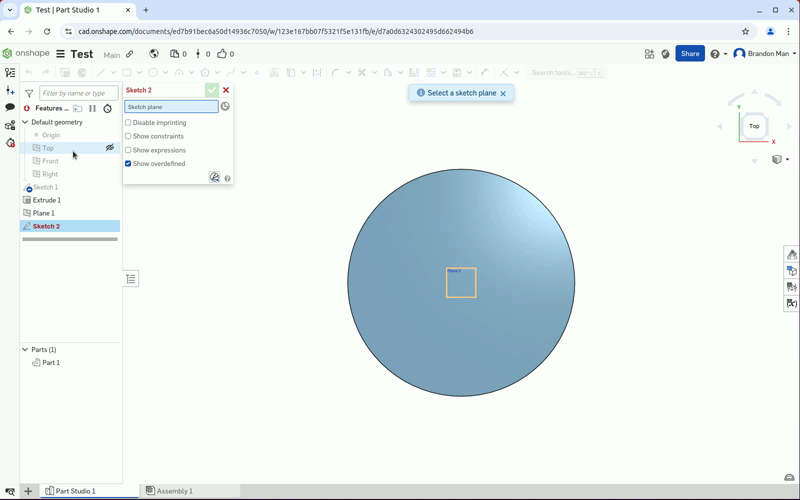
mouse_move(73, 215)
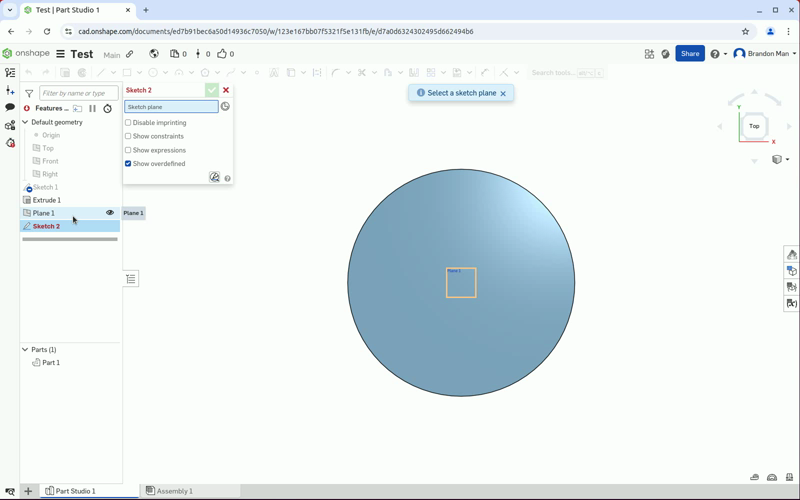
click(73, 215)
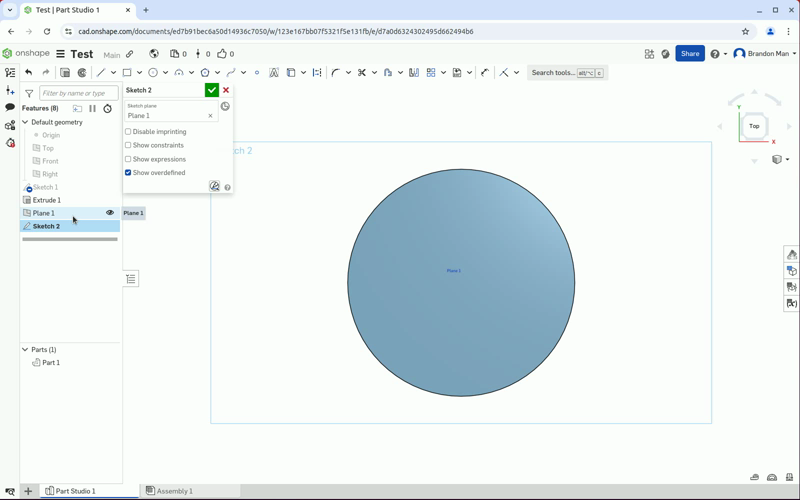
mouse_move(73, 352)
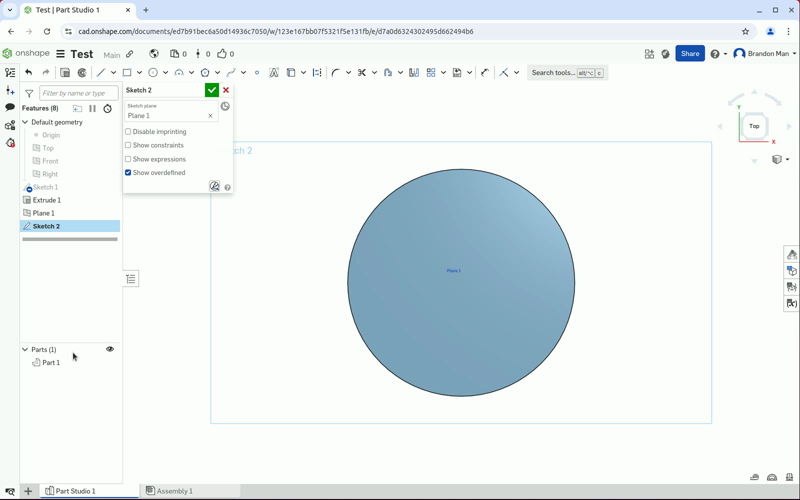
key(y)
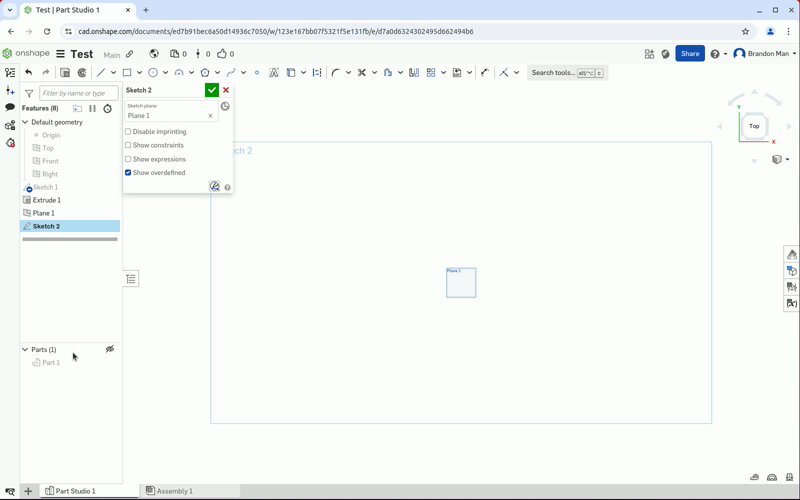
key(c)
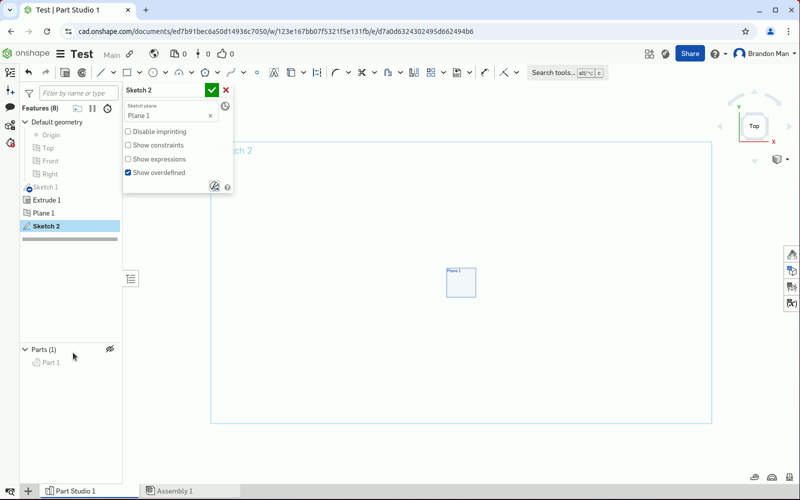
key_down(shift)
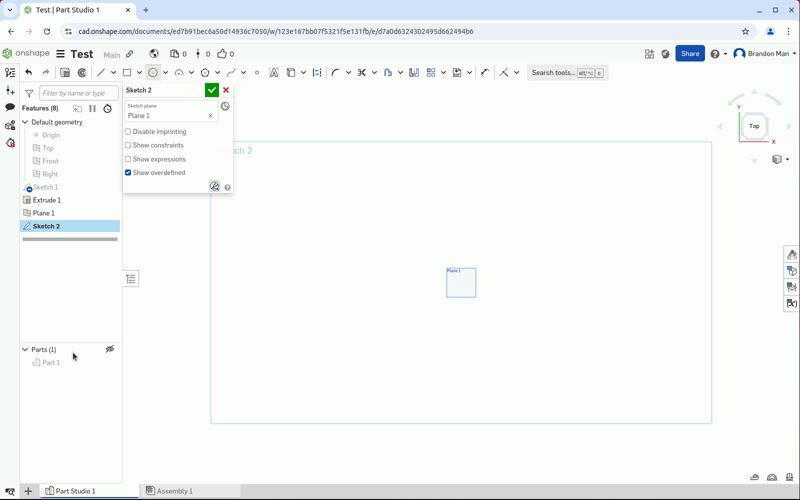
mouse_move(461, 282)
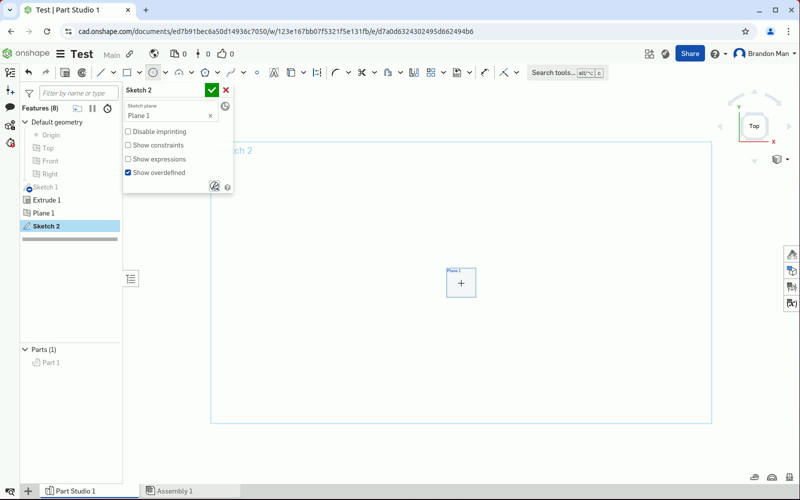
click(461, 282)
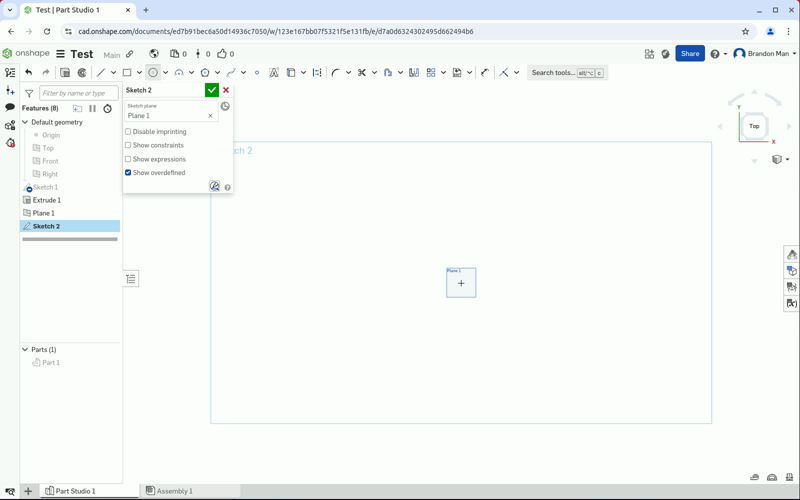
key_up(shift)
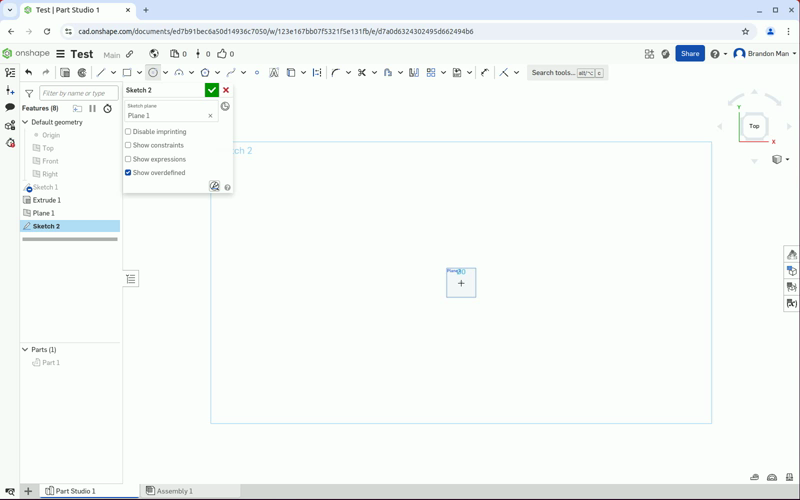
mouse_move(567, 282)
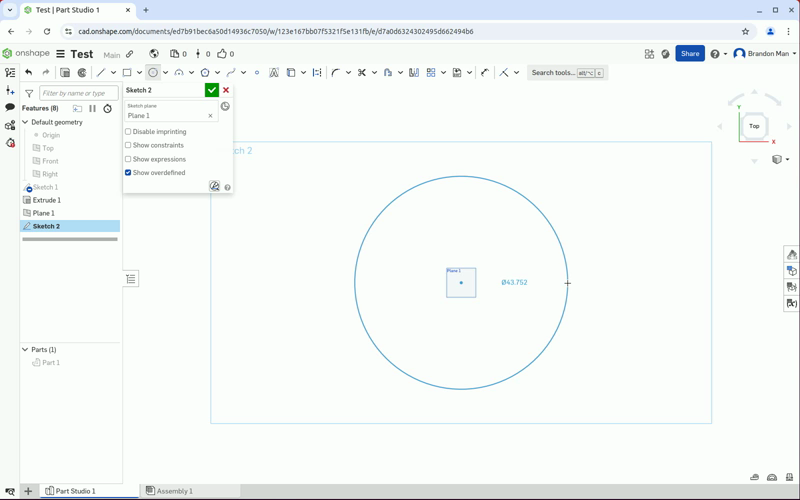
click(567, 282)
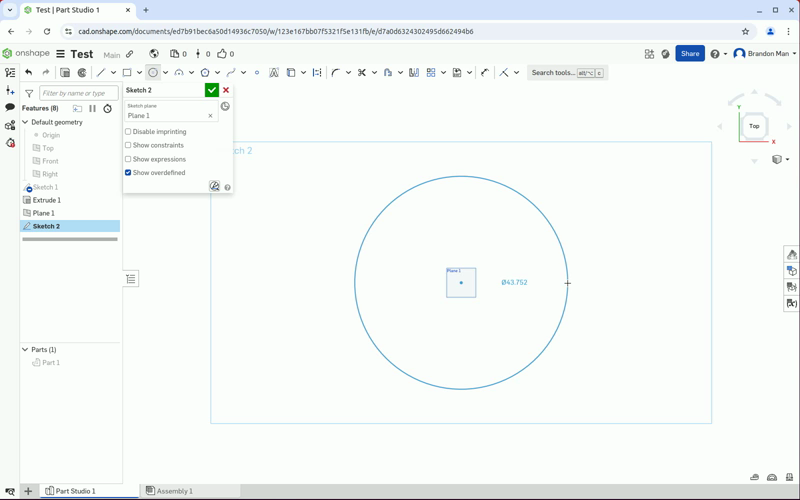
key(esc)
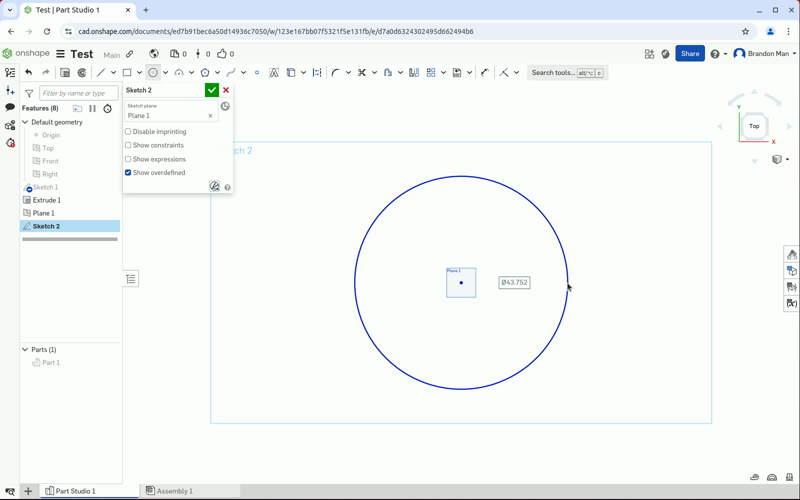
mouse_move(395, 253)
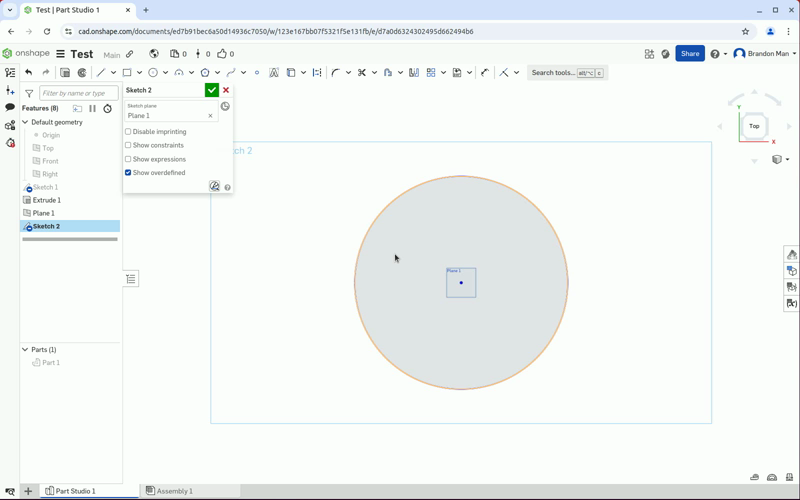
click(395, 253)
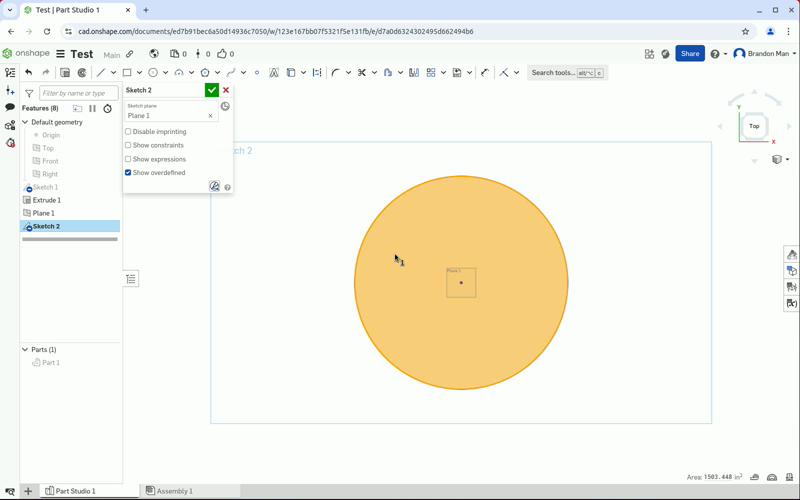
mouse_move(73, 352)
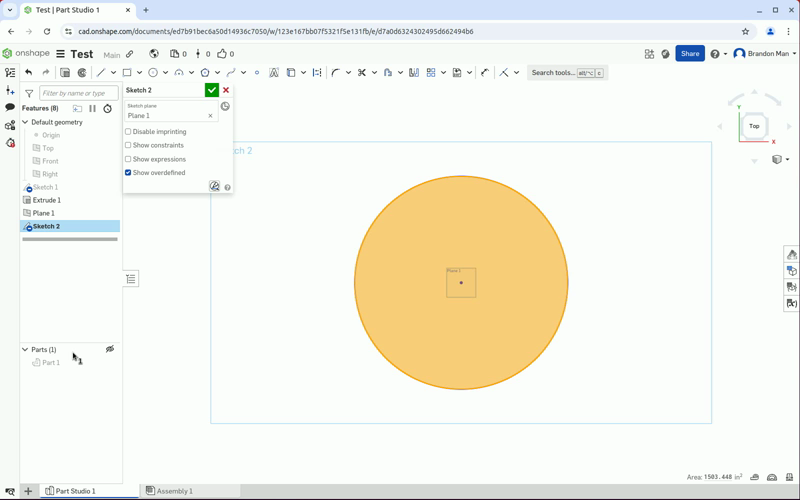
key(shift+y)
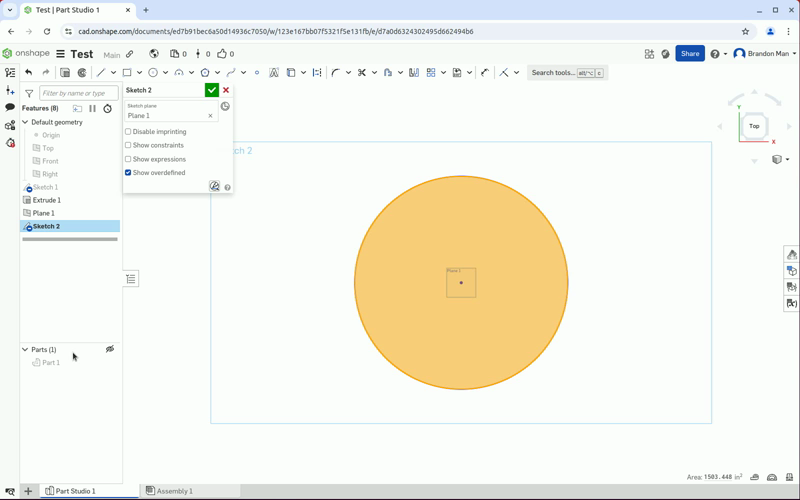
key(shift+e)
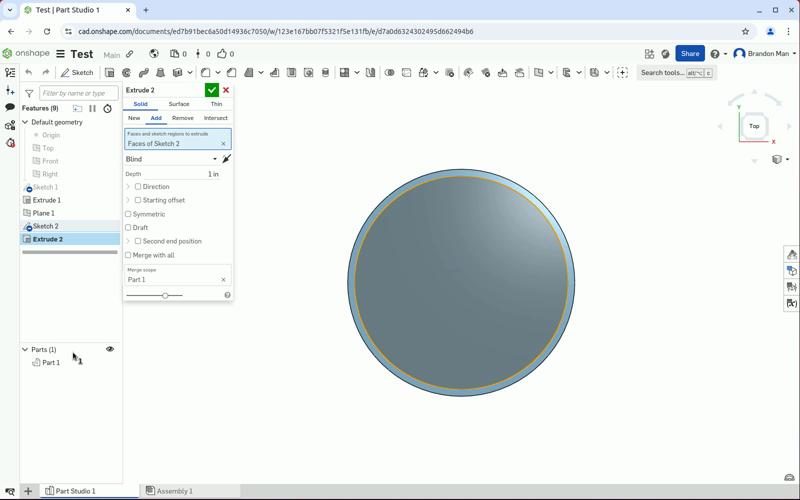
mouse_move(143, 106)
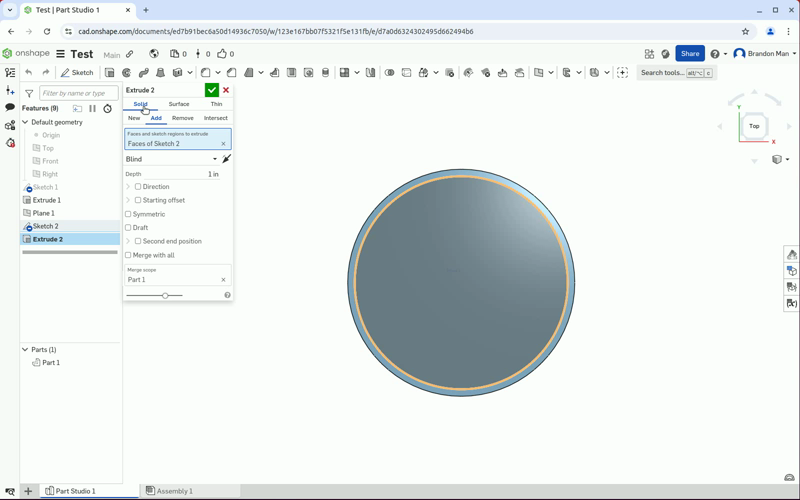
click(143, 106)
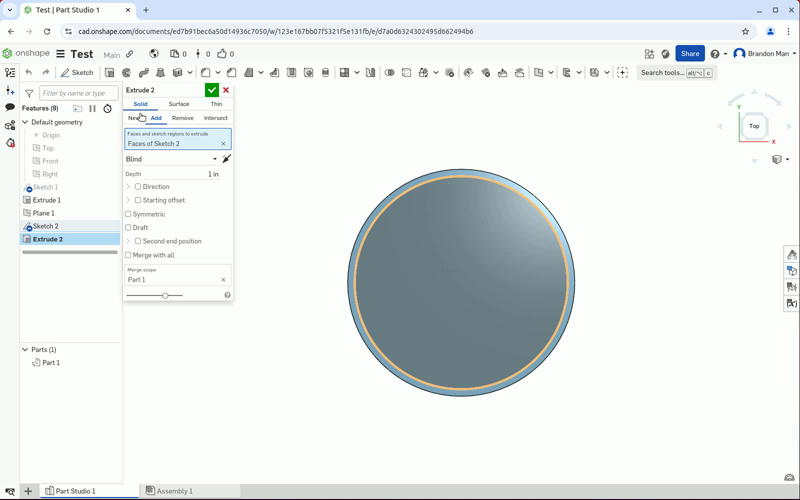
mouse_move(137, 120)
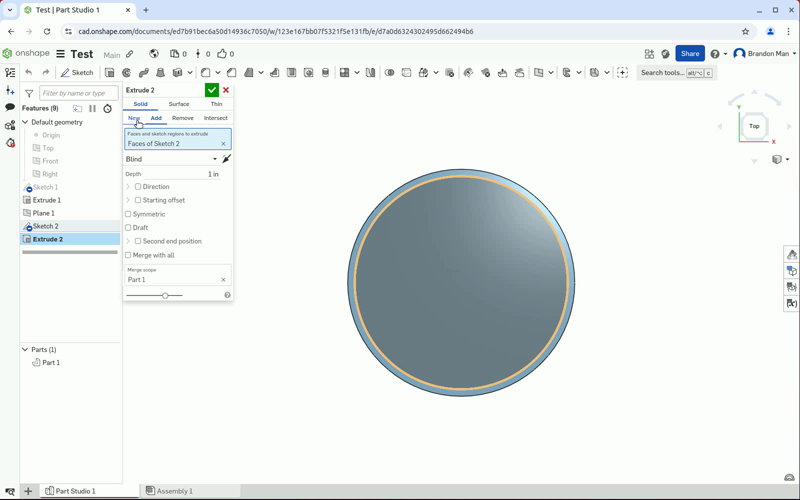
click(137, 120)
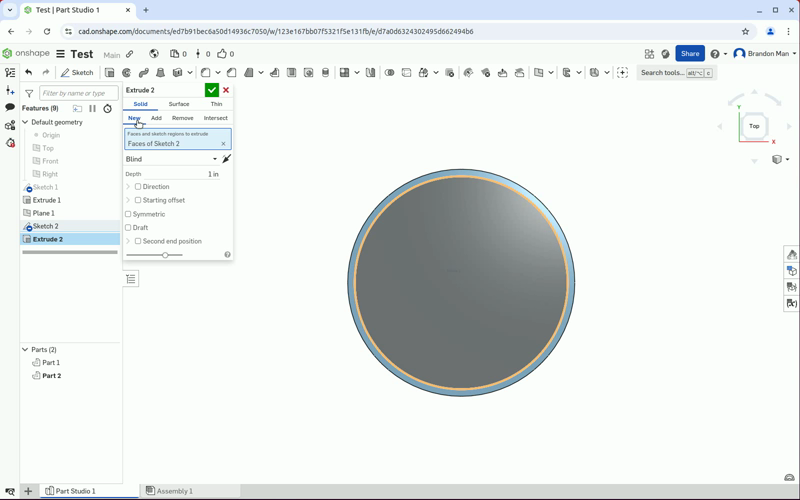
key(tab, 4)
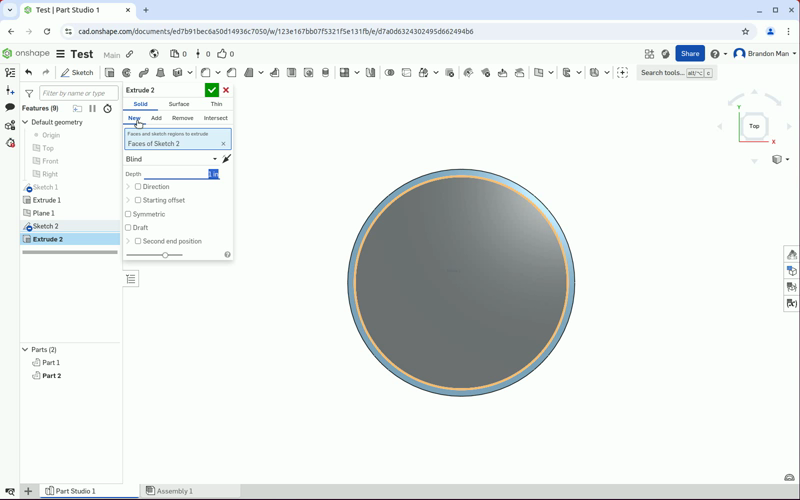
text(0.963)
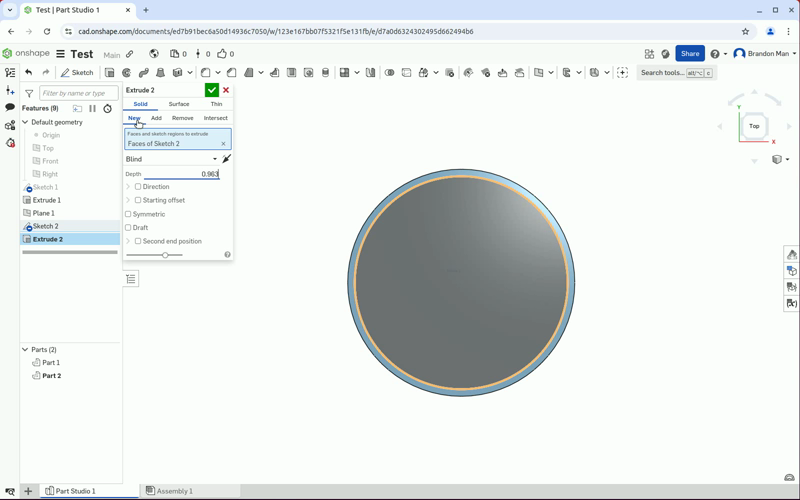
key(enter)
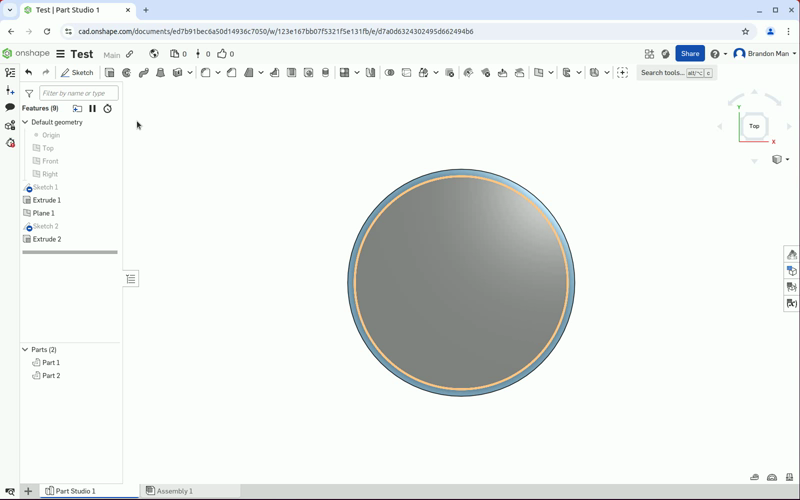
key(shift+h)
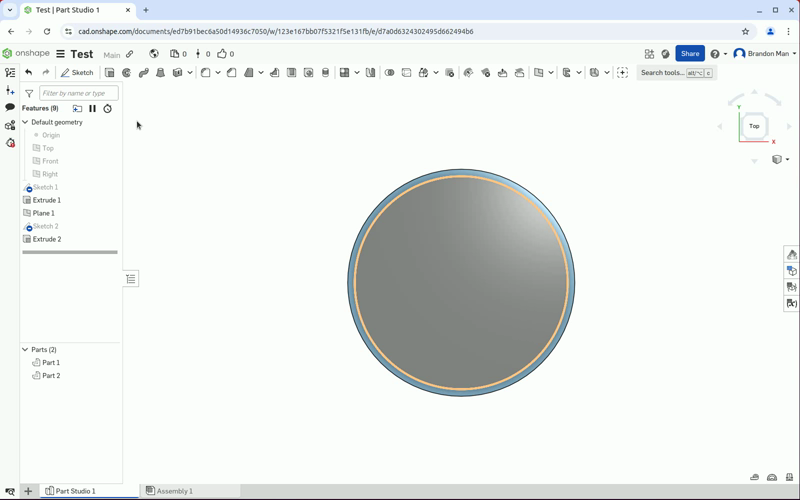
key(shift+h)
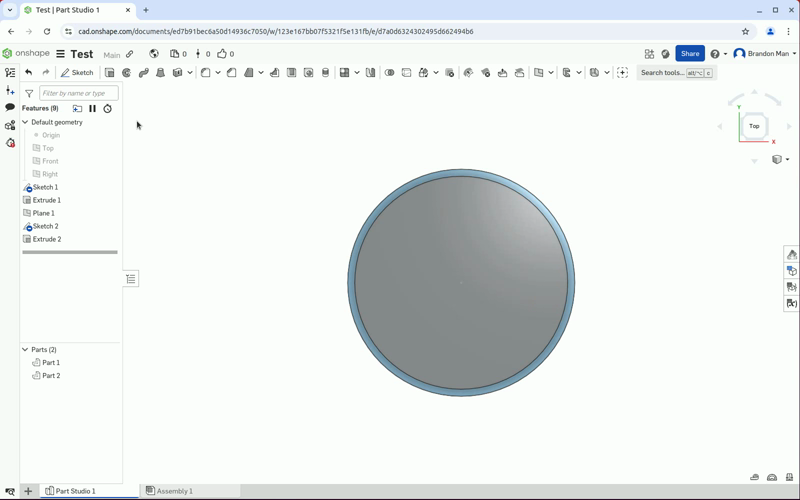
key(shift+7)
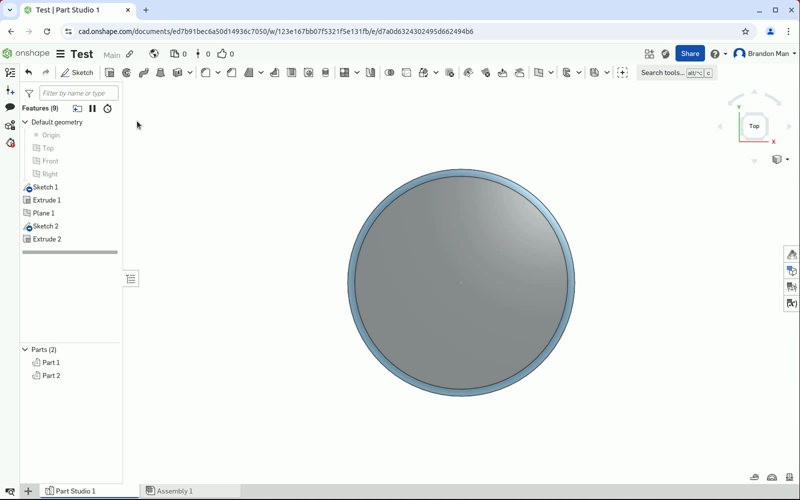
key(up, 3)
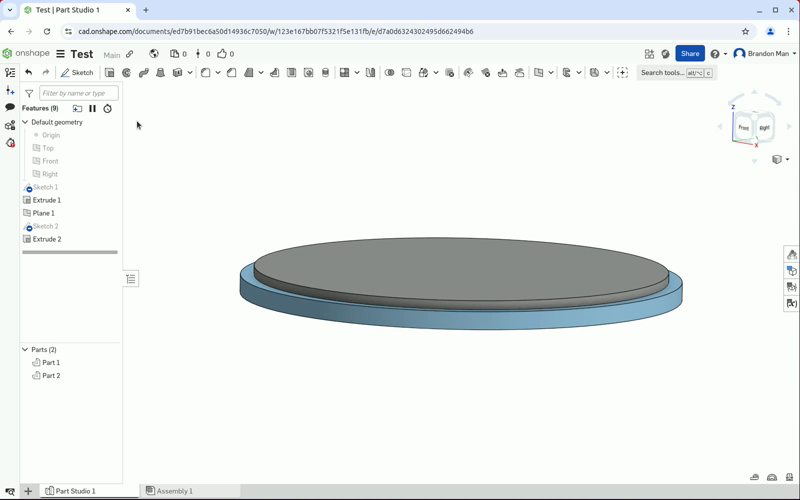
key(left, 3)
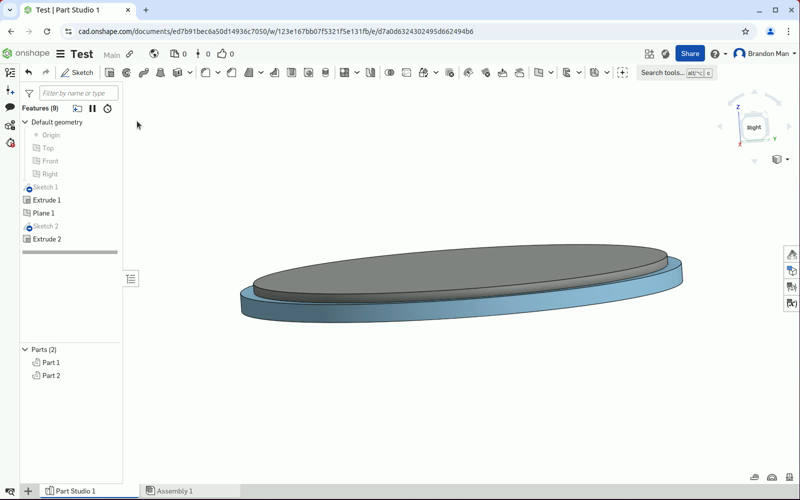
key(right, 3)
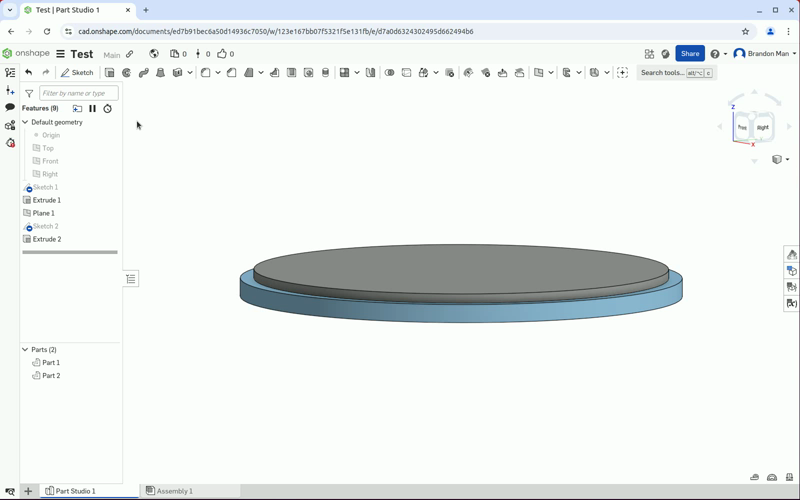
key(down, 3)
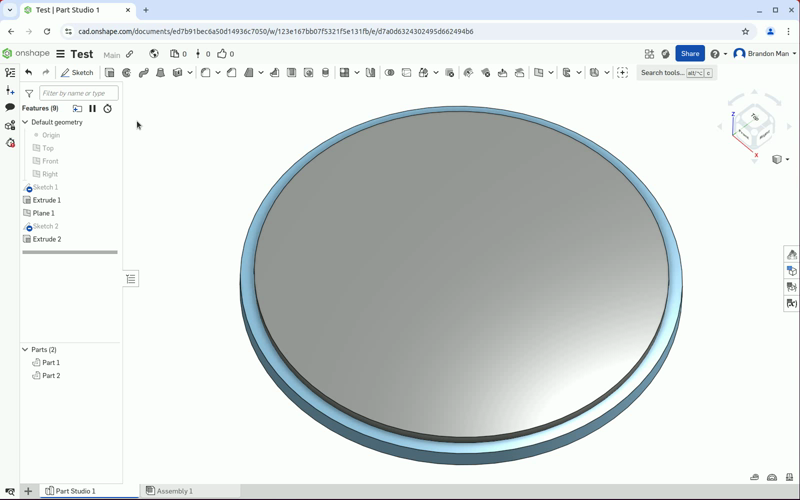
mouse_move(73, 189)
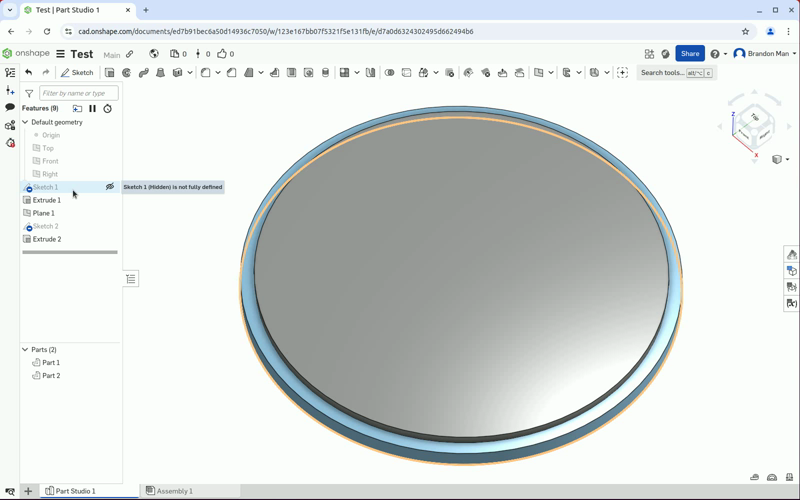
click(73, 189)